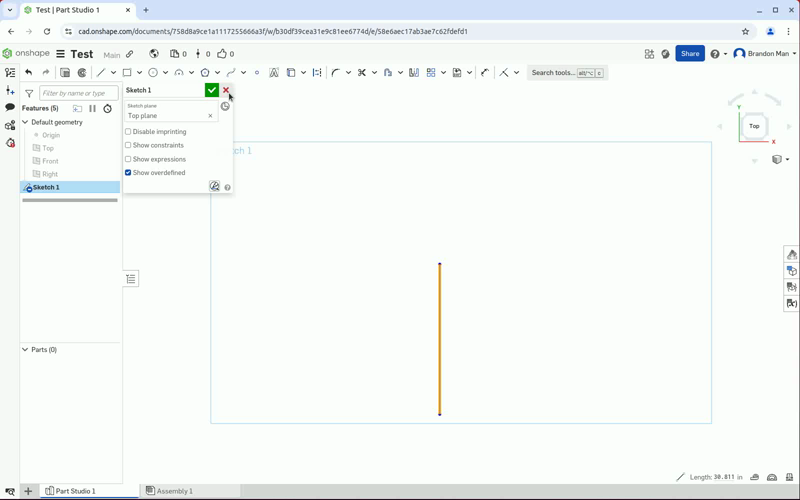
key(shift+h)
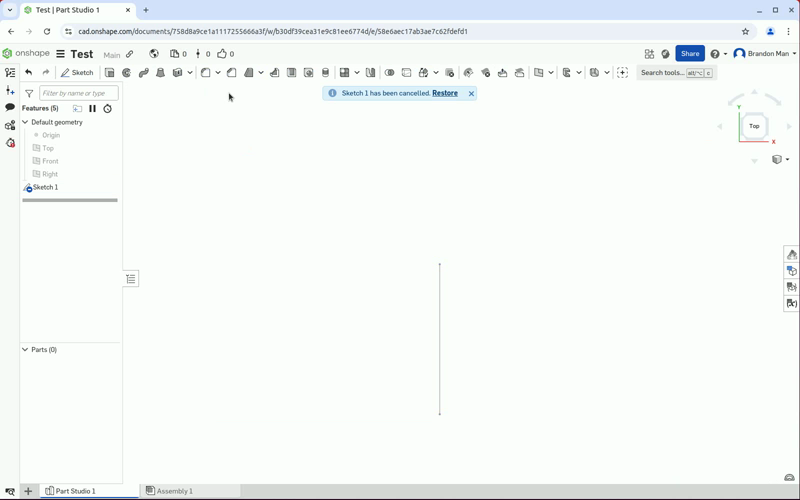
key(shift+s)
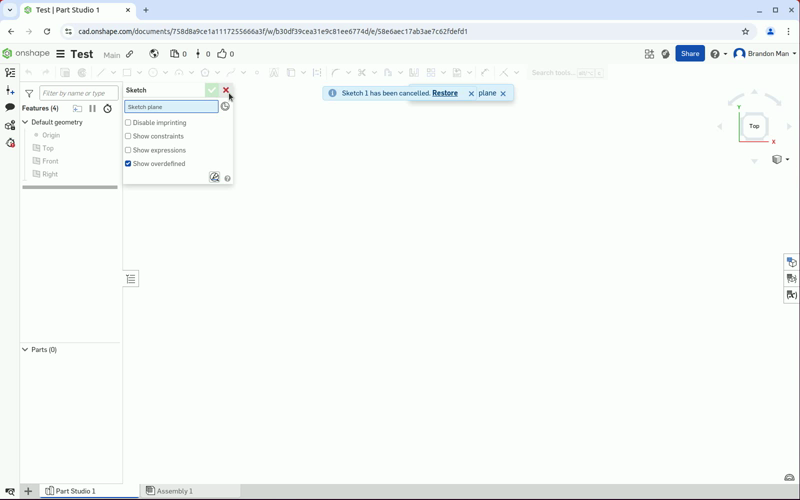
mouse_move(73, 150)
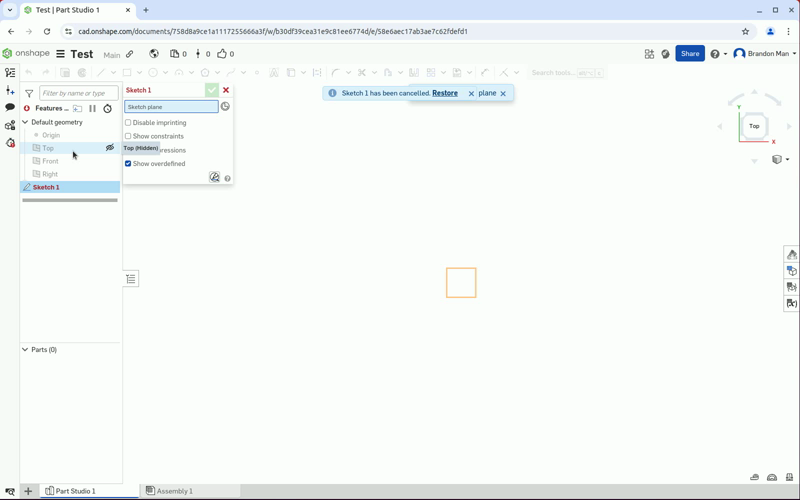
click(73, 150)
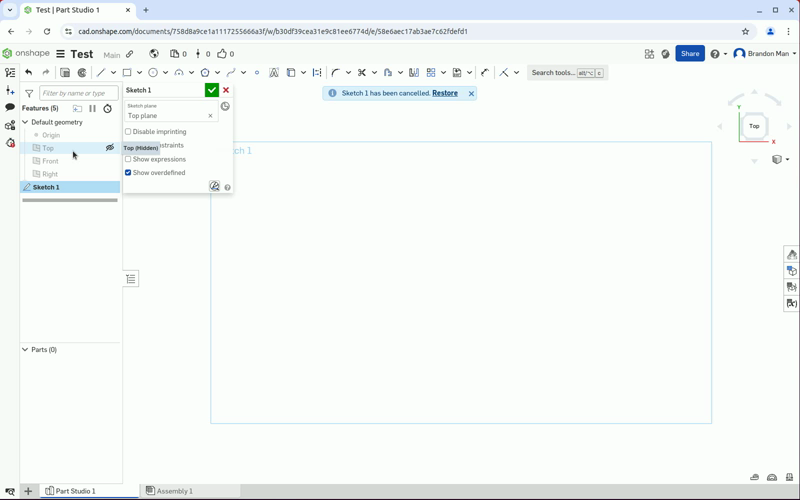
mouse_move(73, 352)
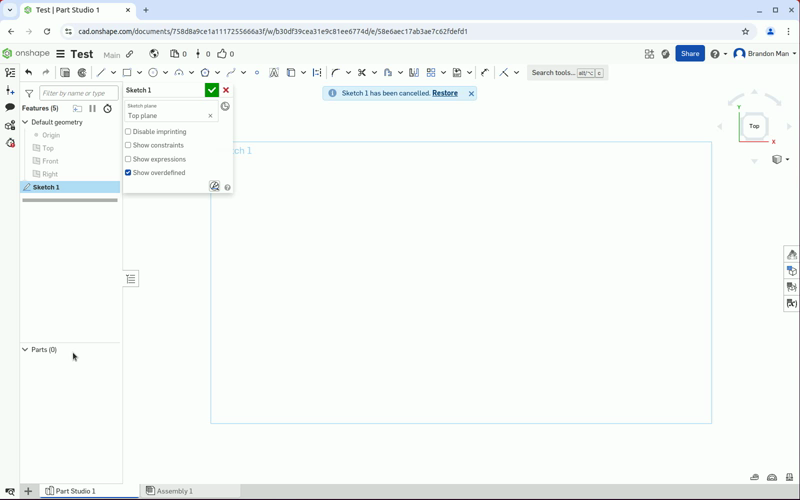
key(y)
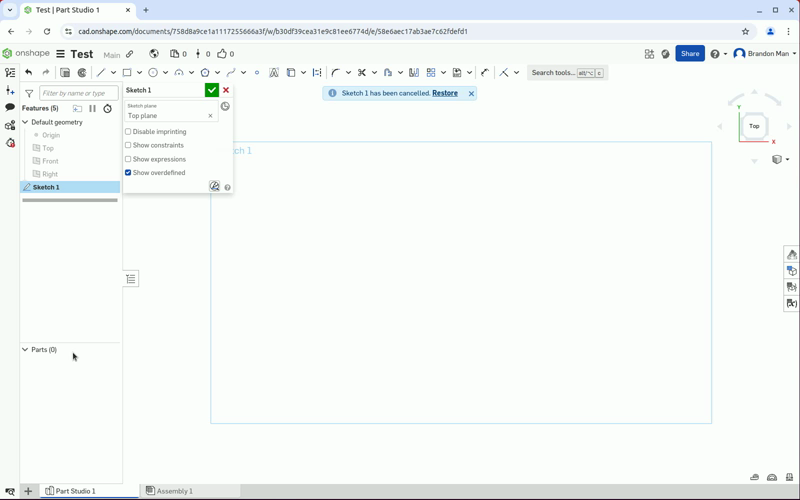
key(c)
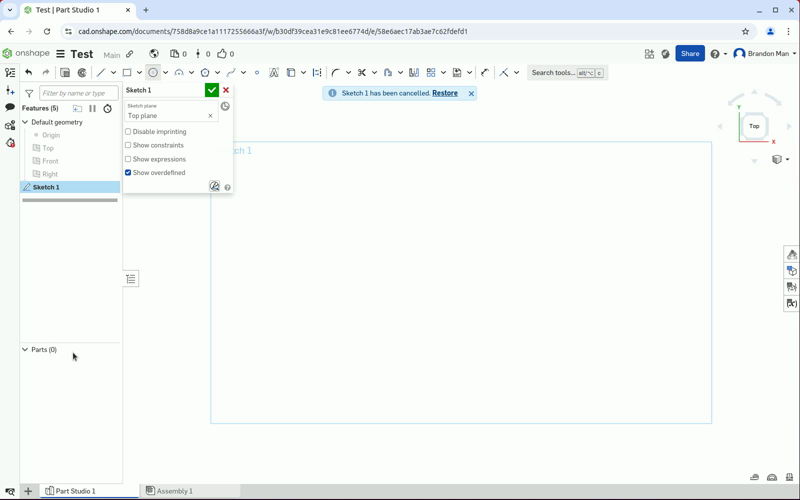
key_down(shift)
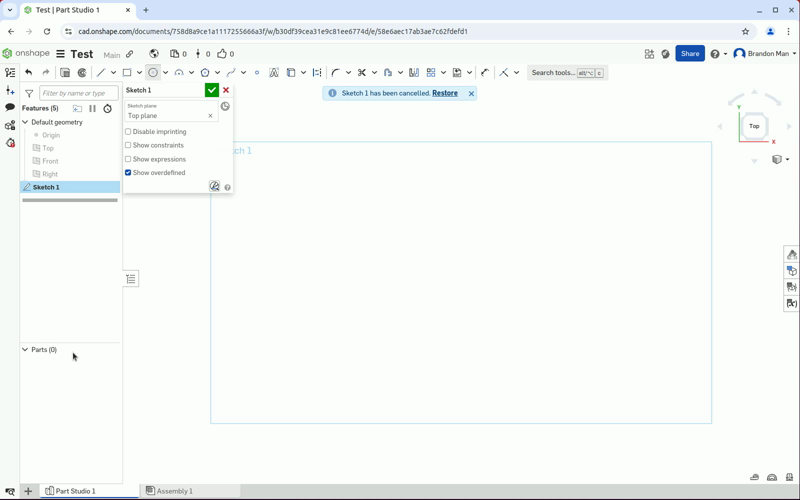
mouse_move(460, 282)
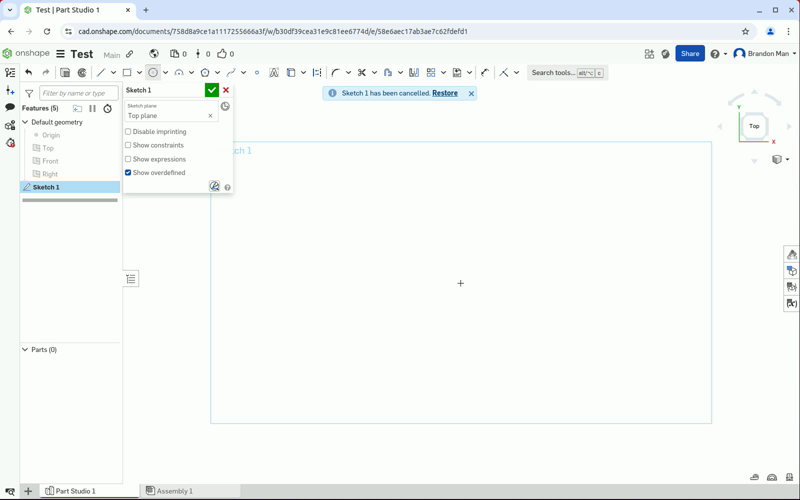
click(460, 282)
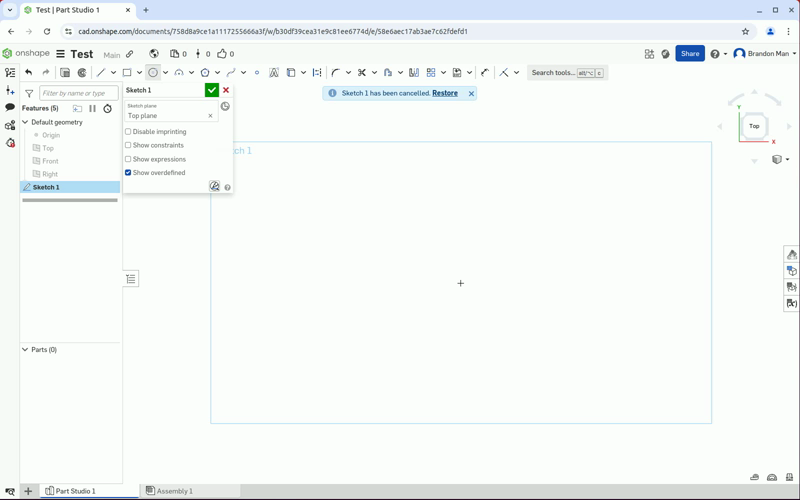
key_up(shift)
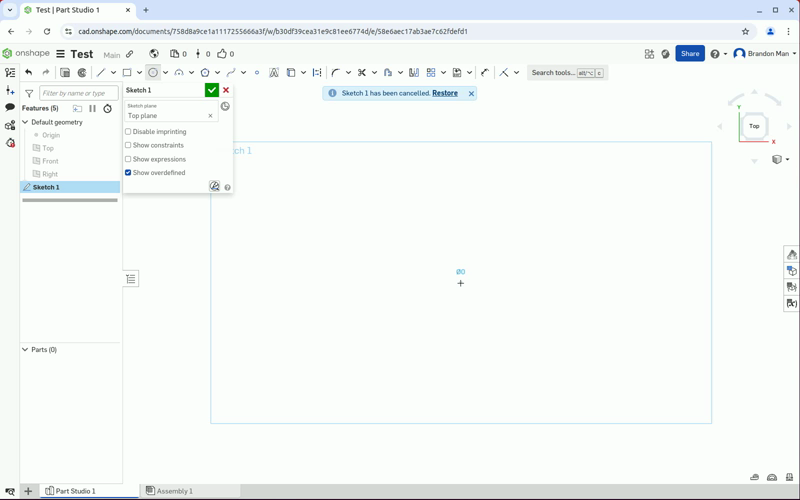
mouse_move(533, 282)
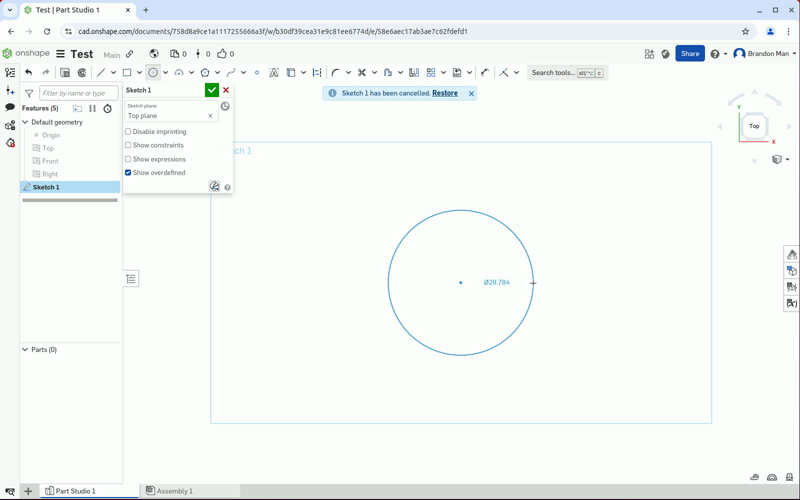
click(533, 282)
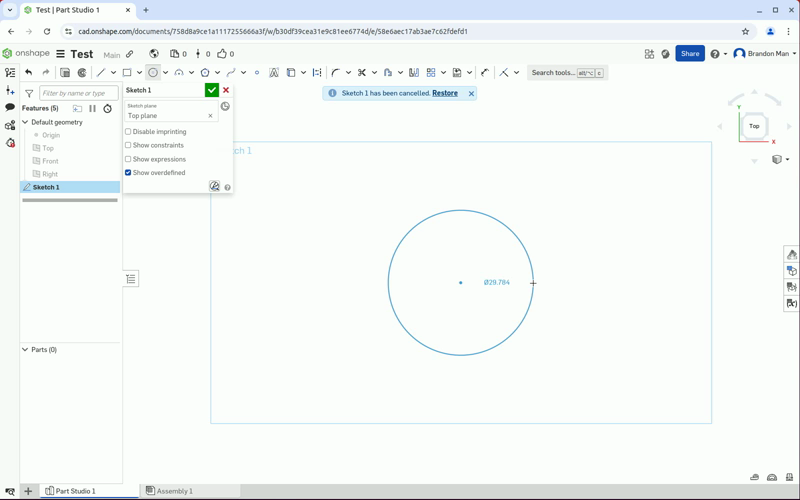
key(esc)
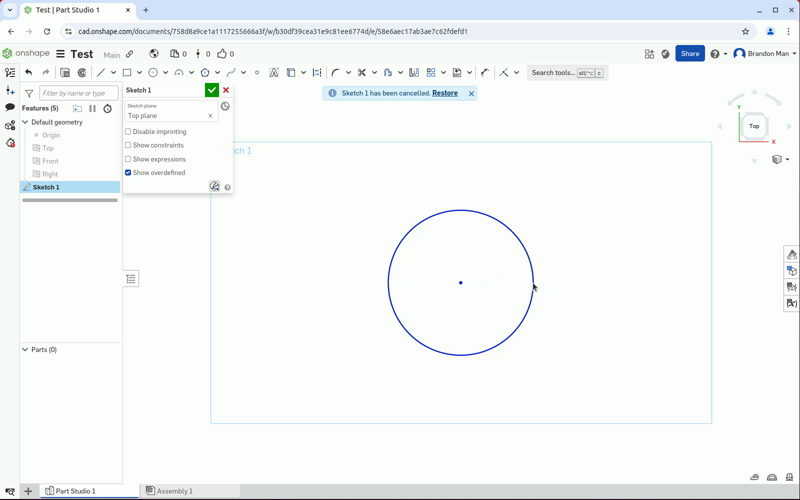
mouse_move(399, 284)
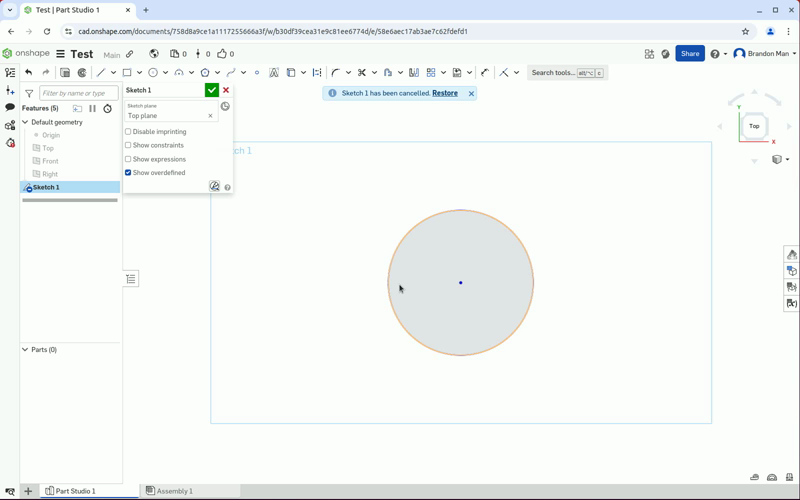
click(399, 284)
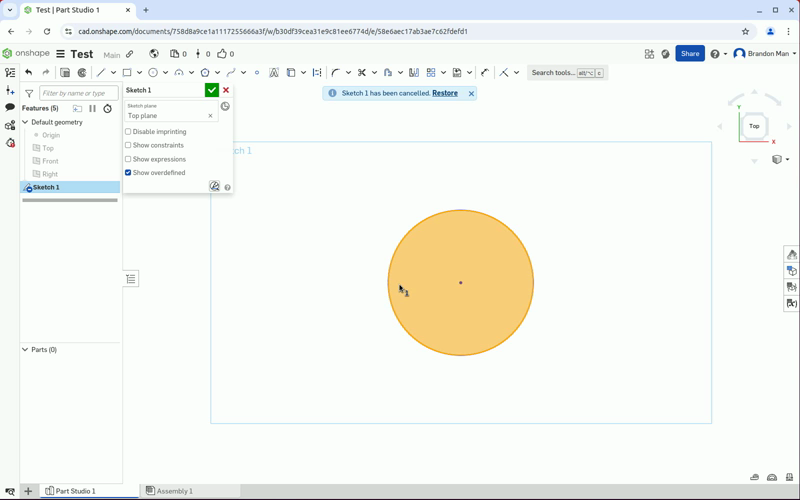
mouse_move(73, 352)
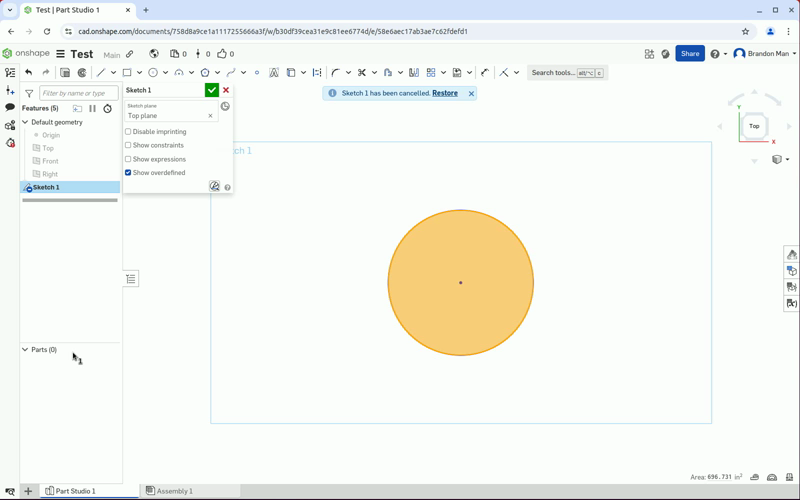
key(shift+y)
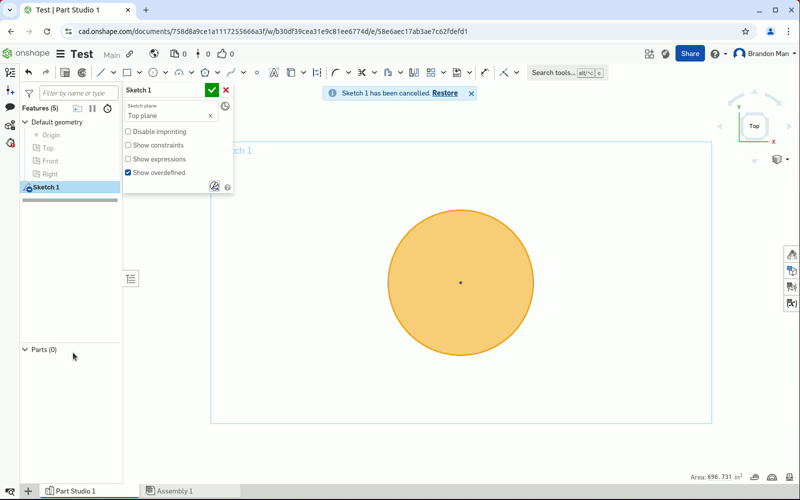
key(shift+e)
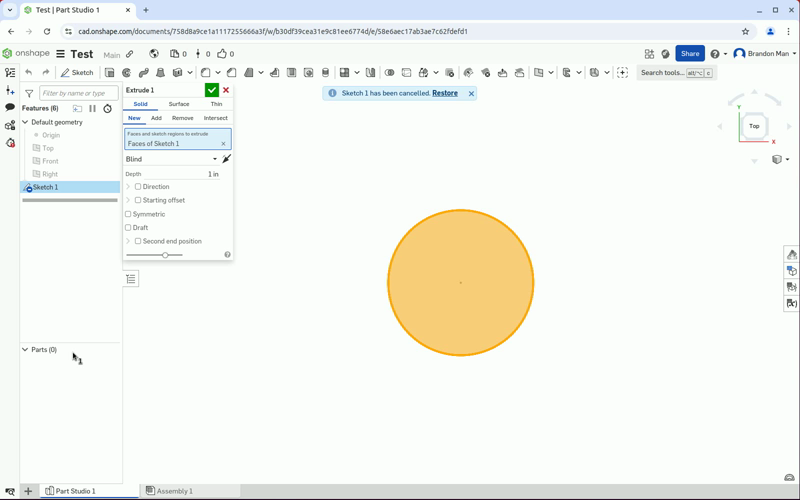
mouse_move(143, 106)
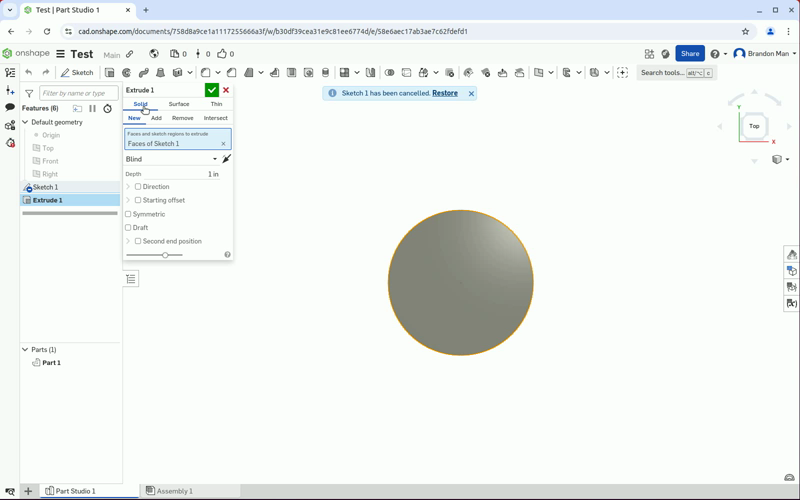
click(143, 106)
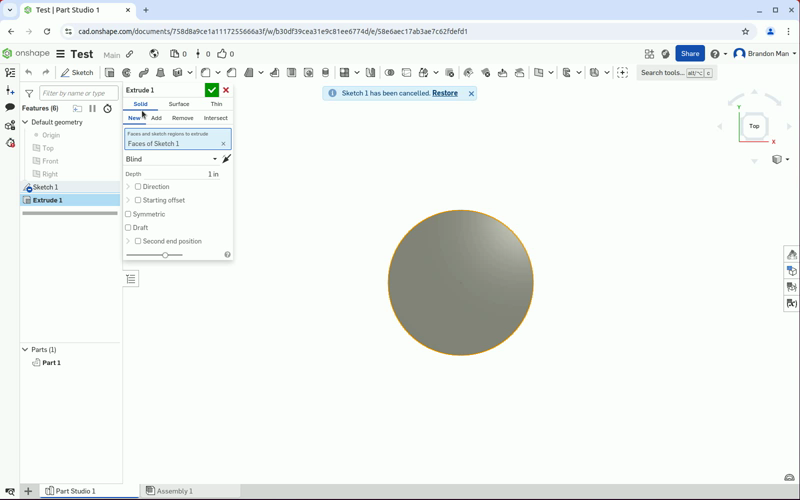
mouse_move(137, 120)
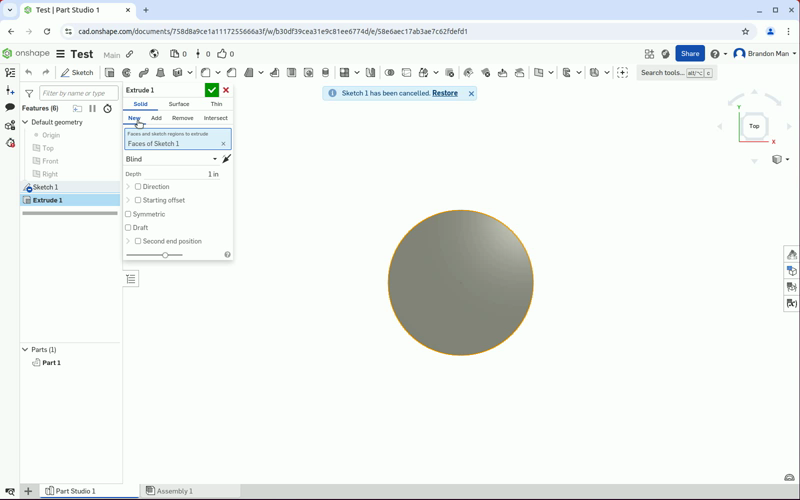
click(137, 120)
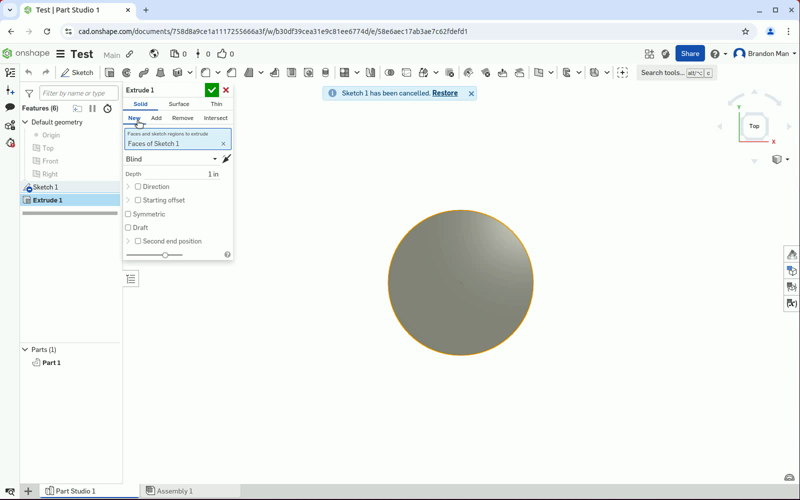
key(tab, 4)
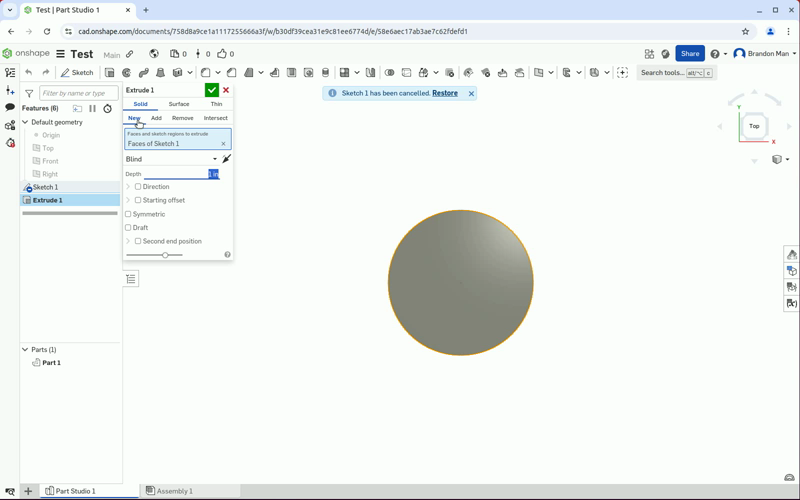
text(8.184)
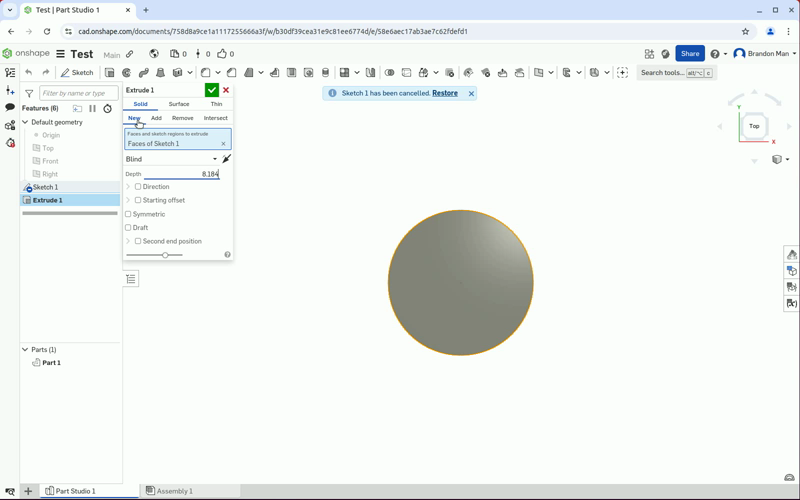
key(enter)
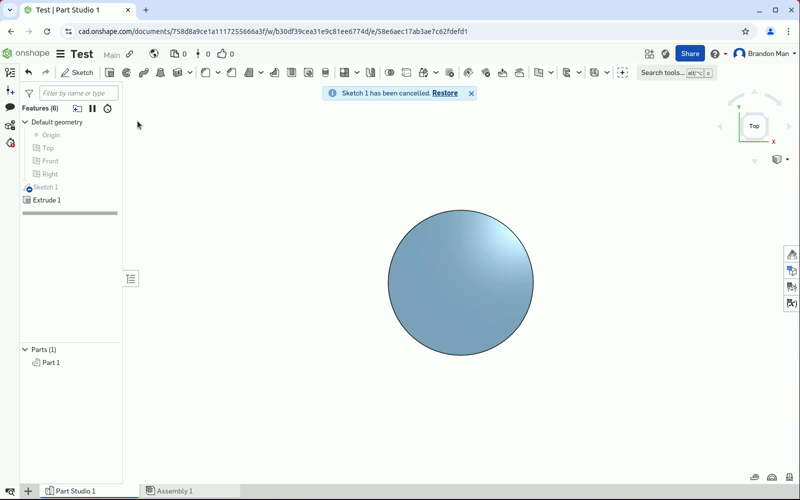
key(shift+h)
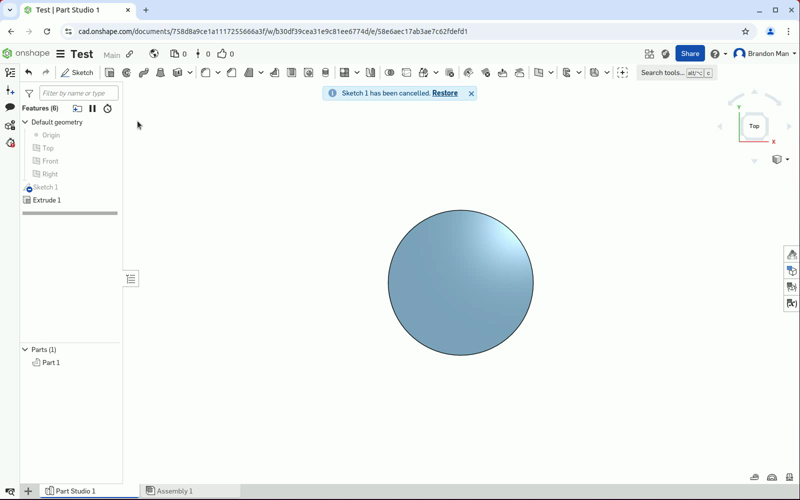
key(shift+h)
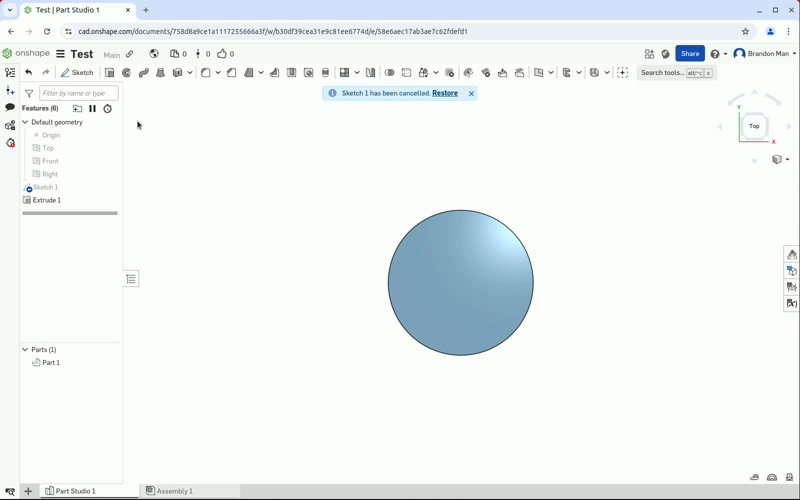
mouse_move(73, 189)
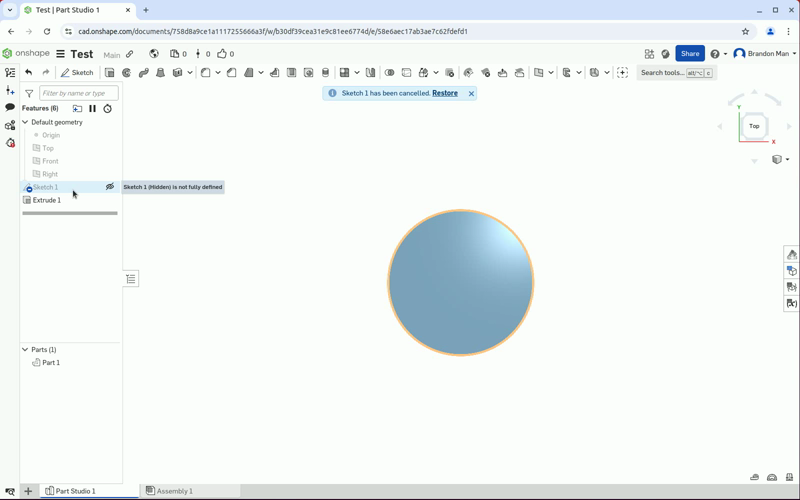
click(73, 189)
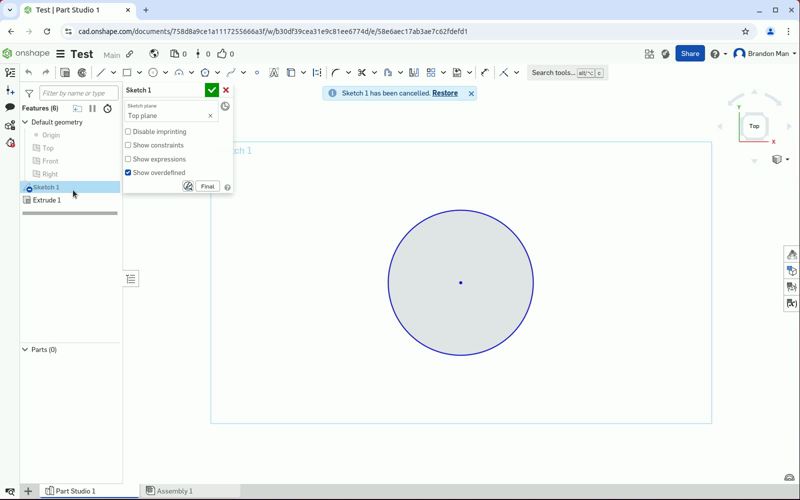
mouse_move(229, 92)
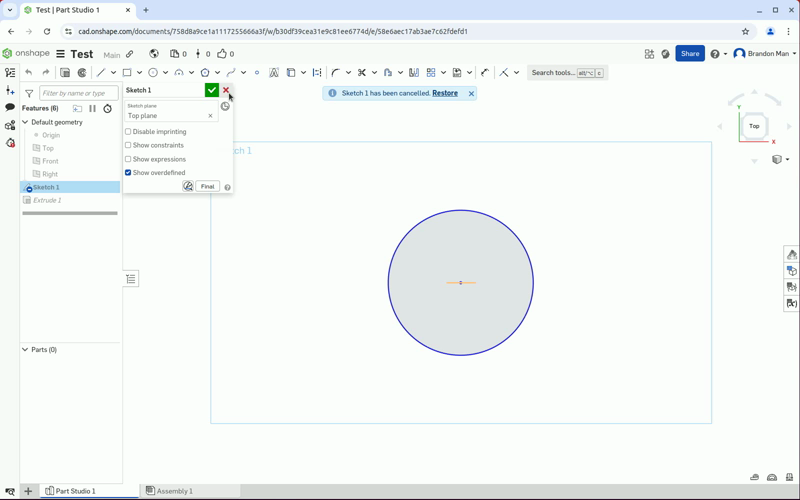
click(229, 92)
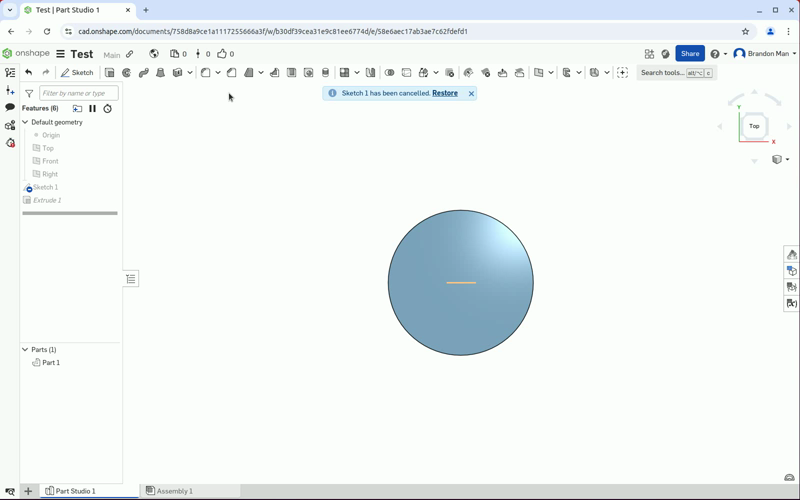
mouse_move(541, 75)
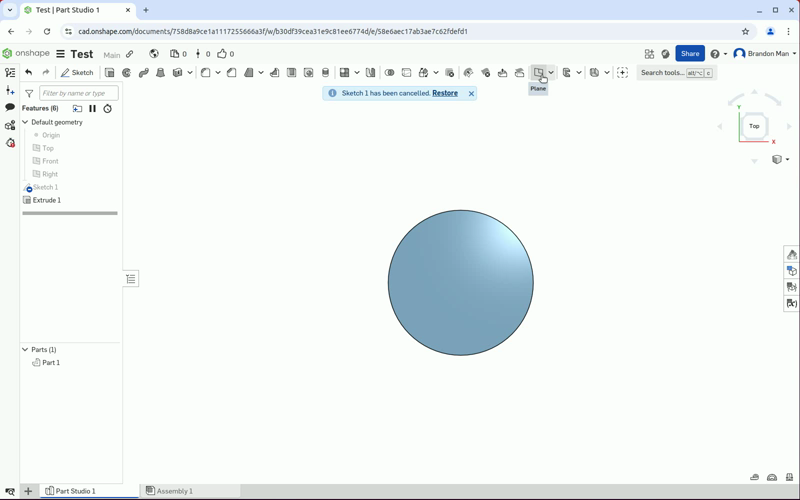
click(541, 75)
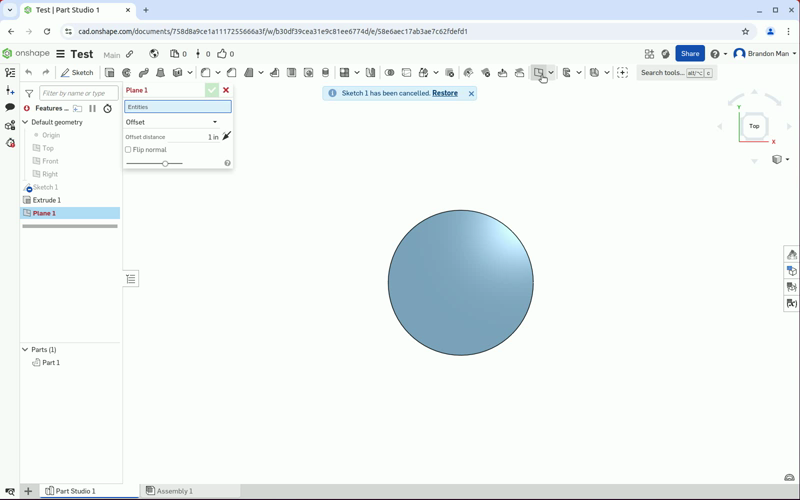
mouse_move(73, 150)
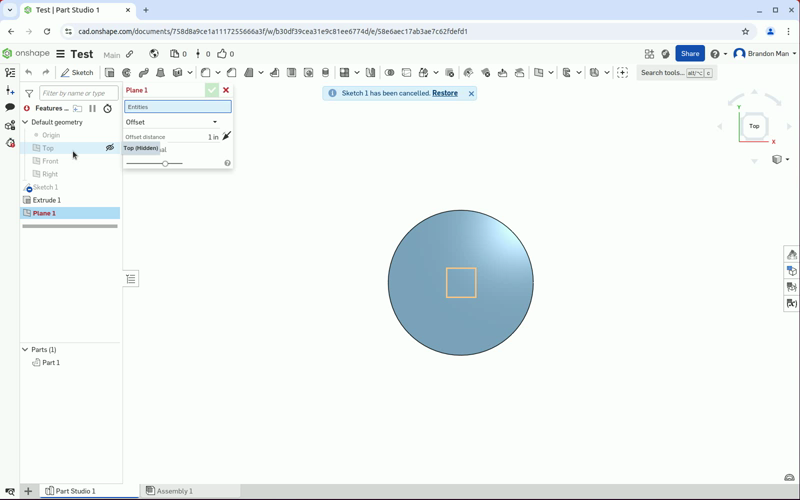
click(73, 150)
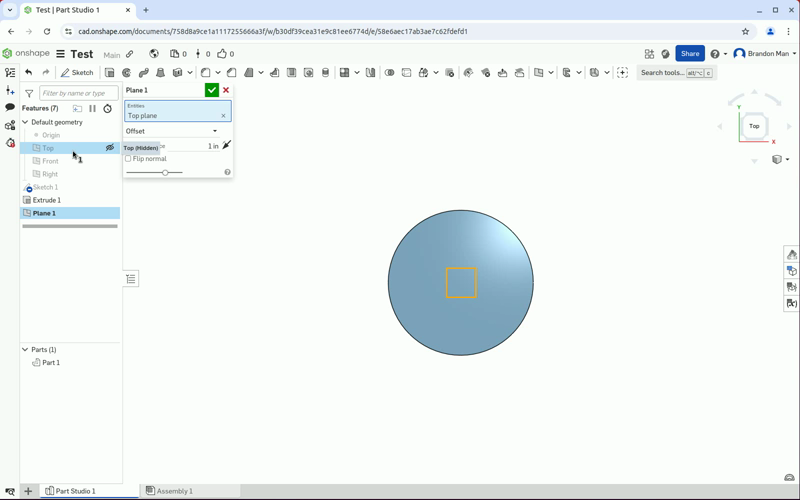
key(tab, 2)
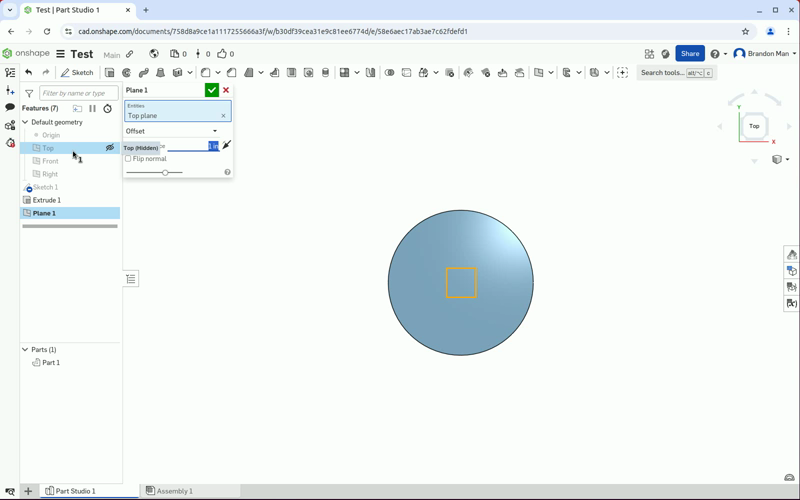
text(8.196)
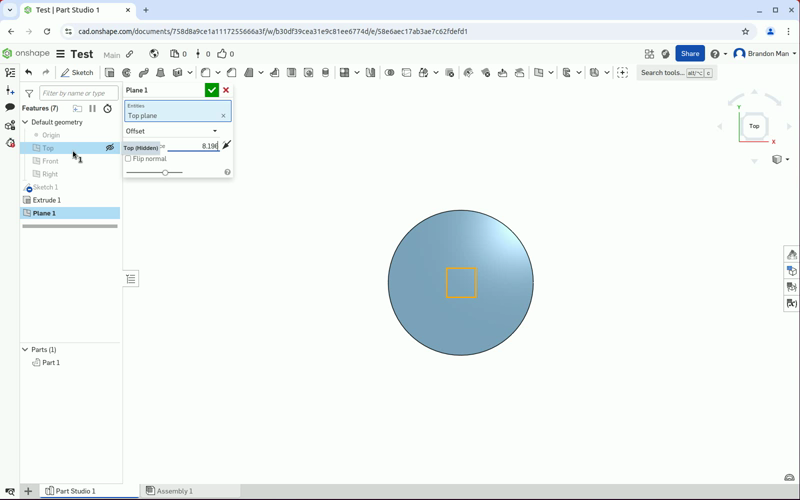
key(enter, 2)
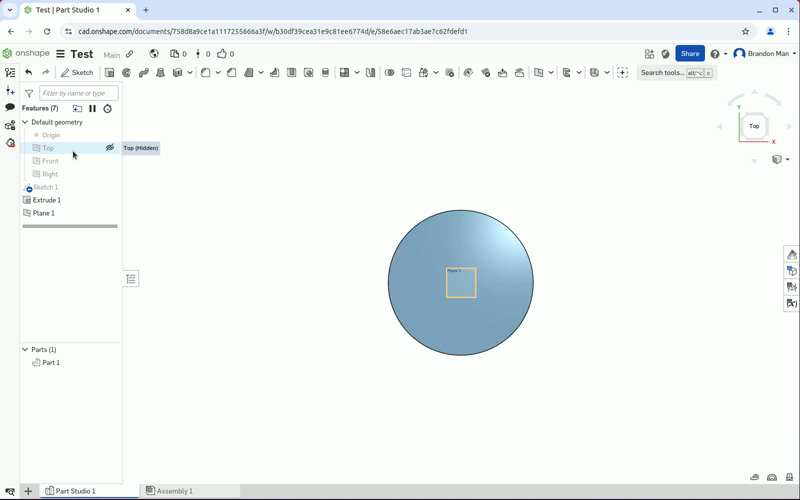
key(shift+s)
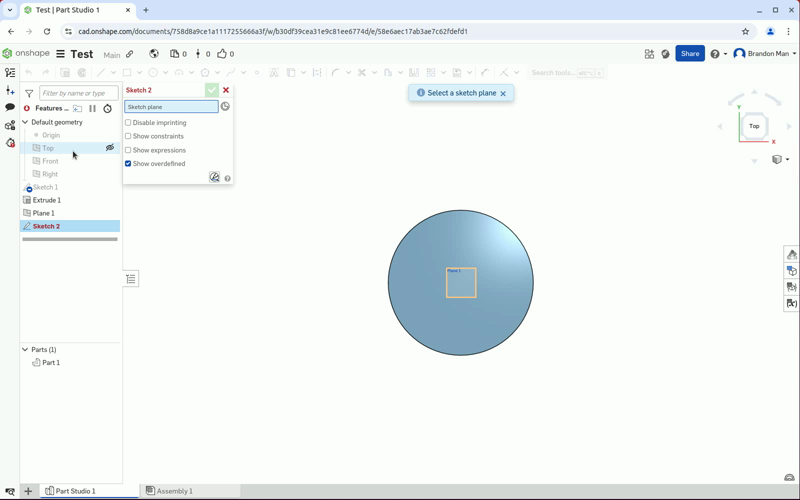
mouse_move(73, 215)
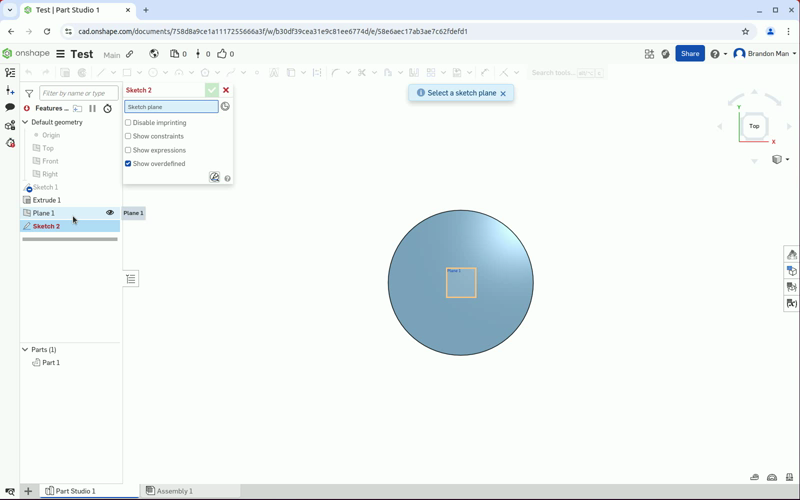
click(73, 215)
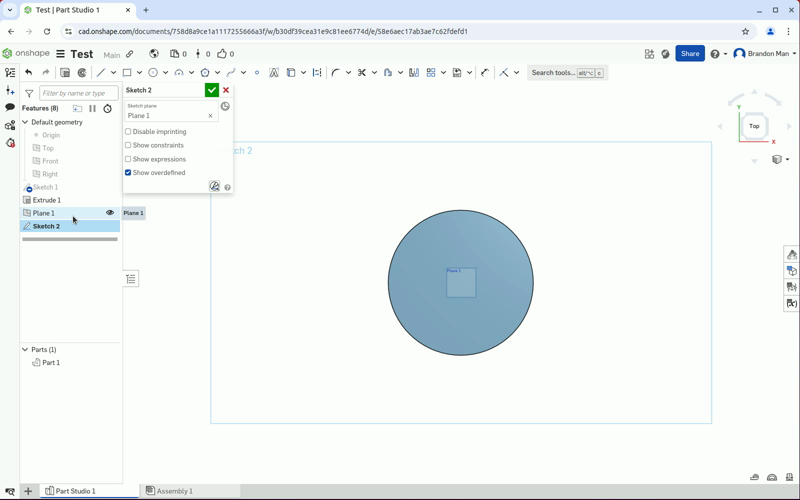
mouse_move(73, 352)
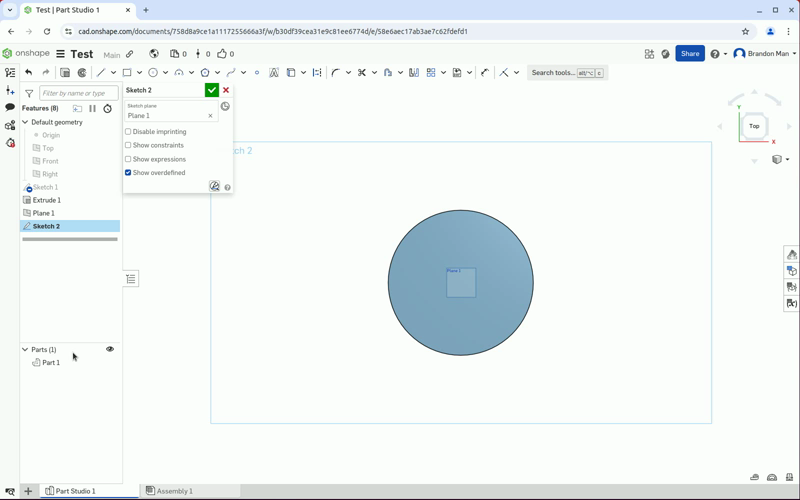
key(y)
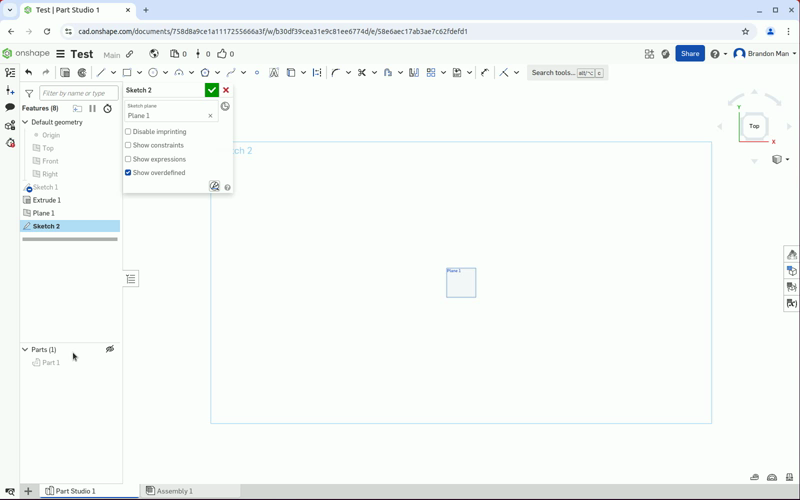
key(c)
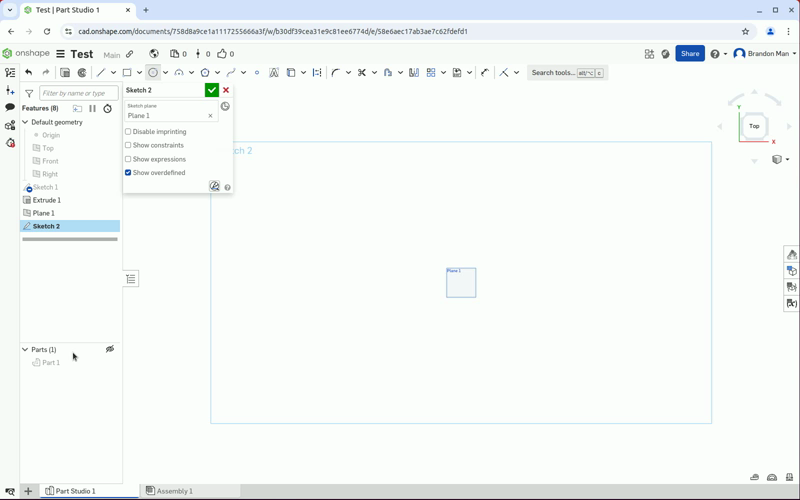
key_down(shift)
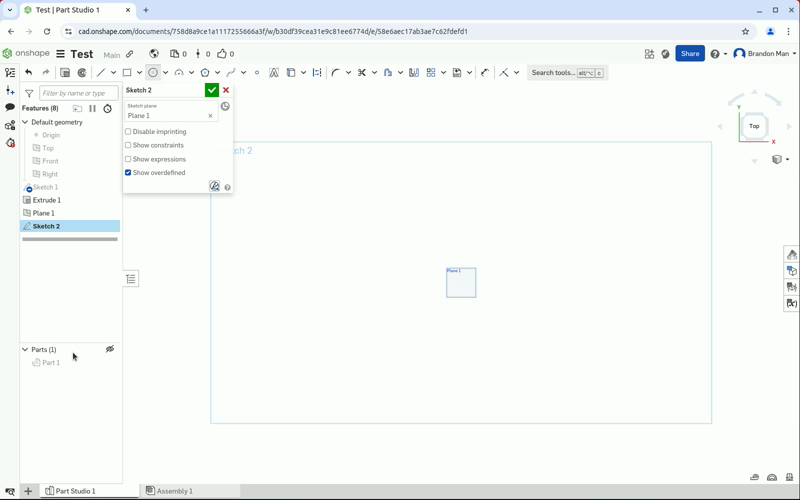
mouse_move(460, 282)
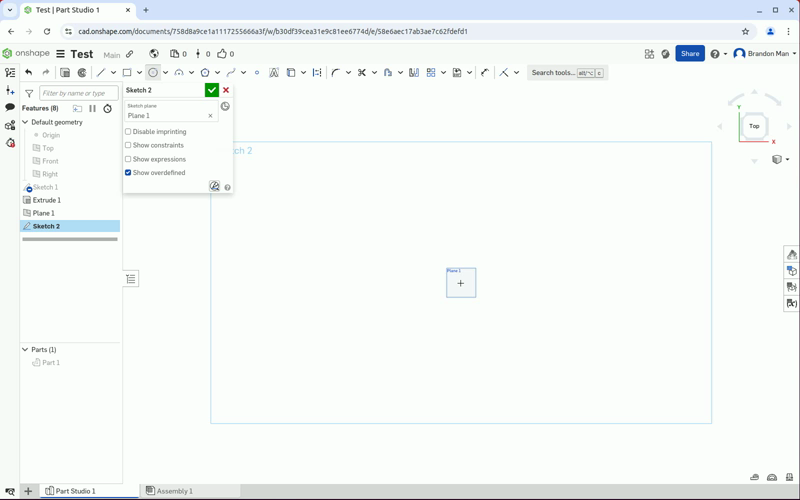
click(460, 282)
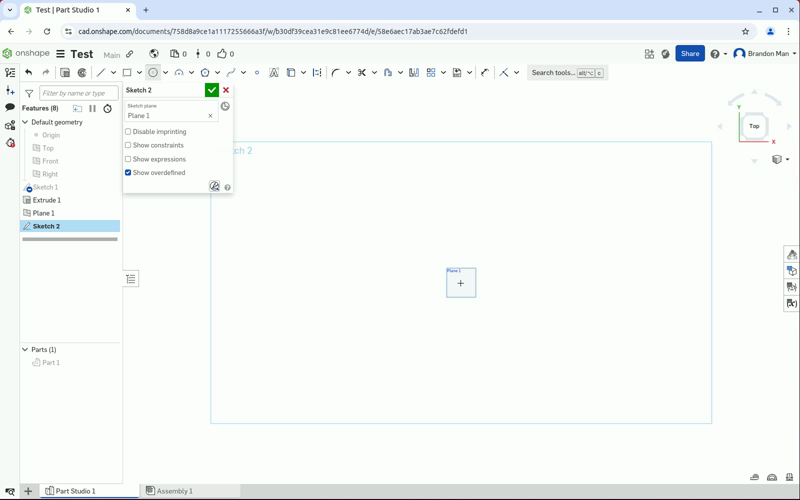
key_up(shift)
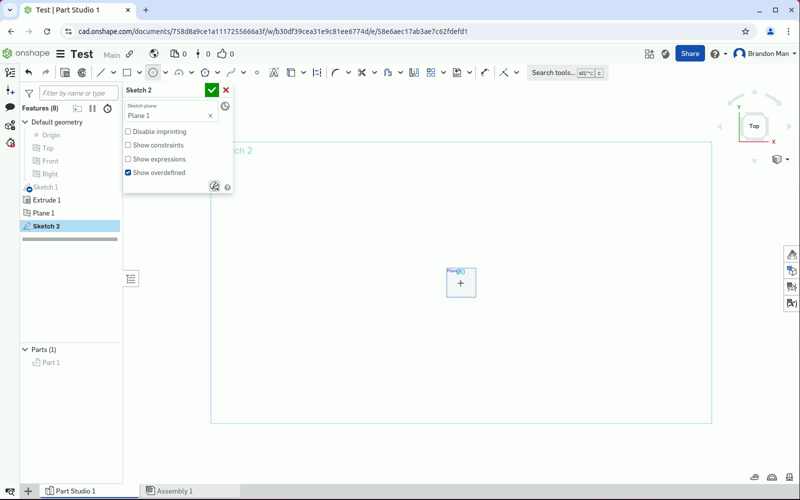
mouse_move(511, 282)
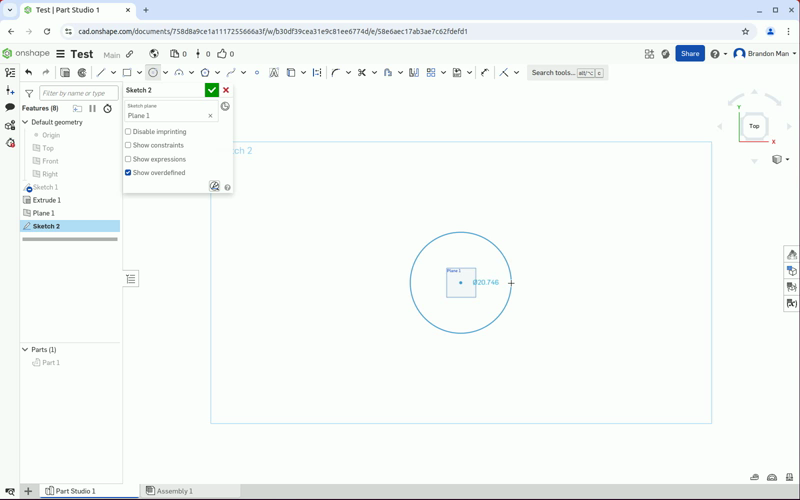
click(511, 282)
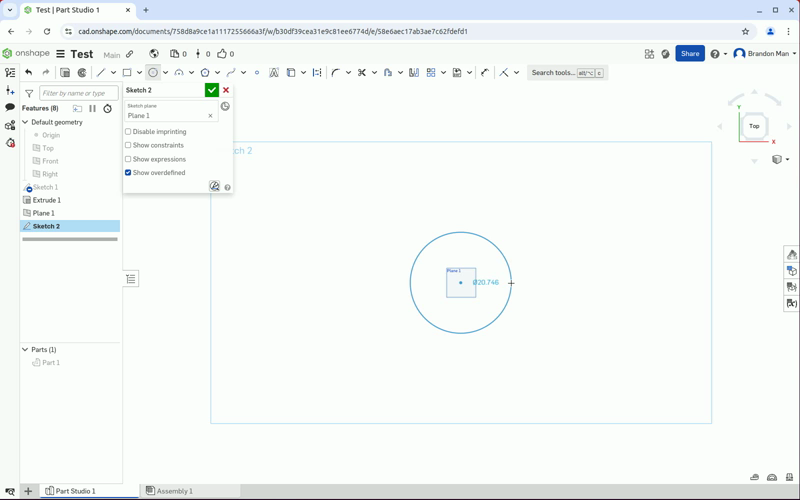
key(esc)
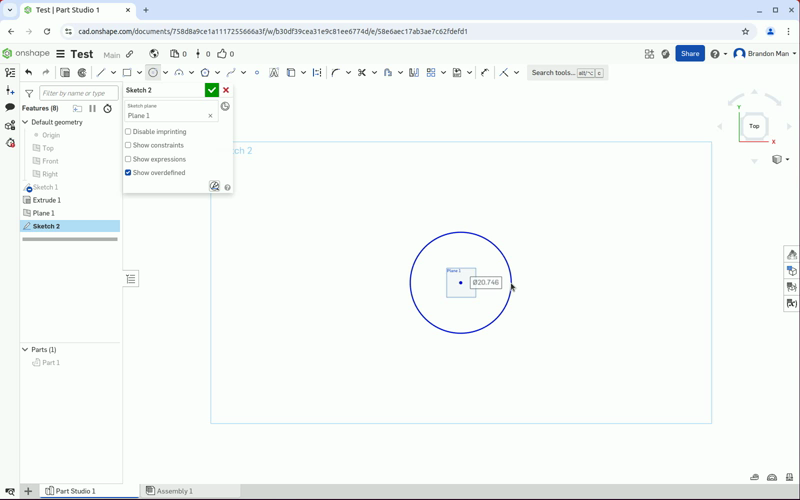
mouse_move(452, 322)
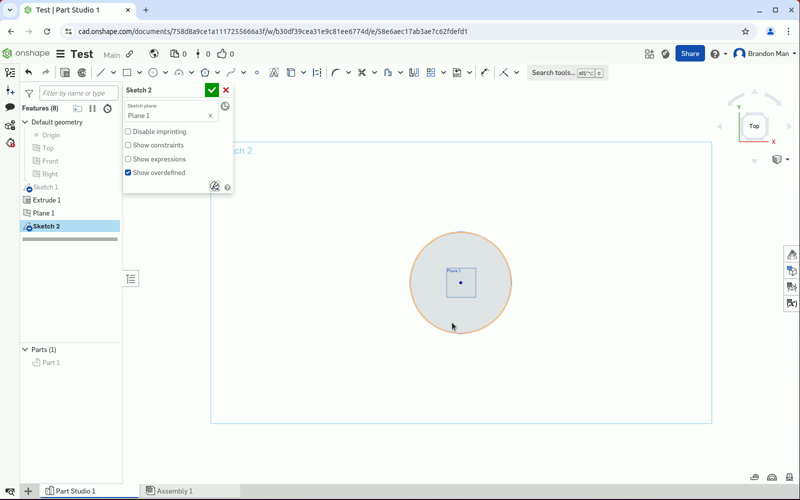
click(452, 322)
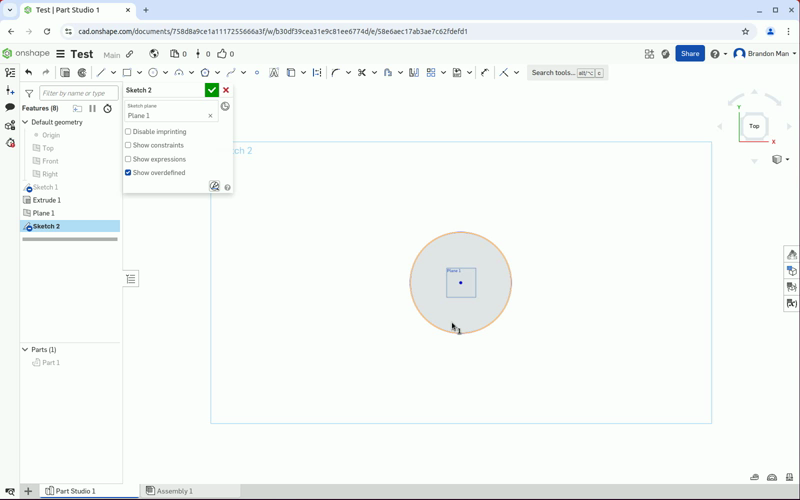
mouse_move(73, 352)
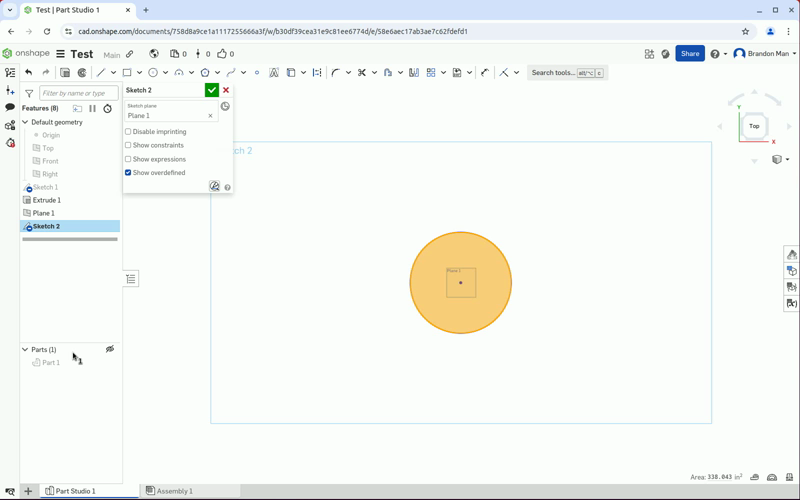
key(shift+y)
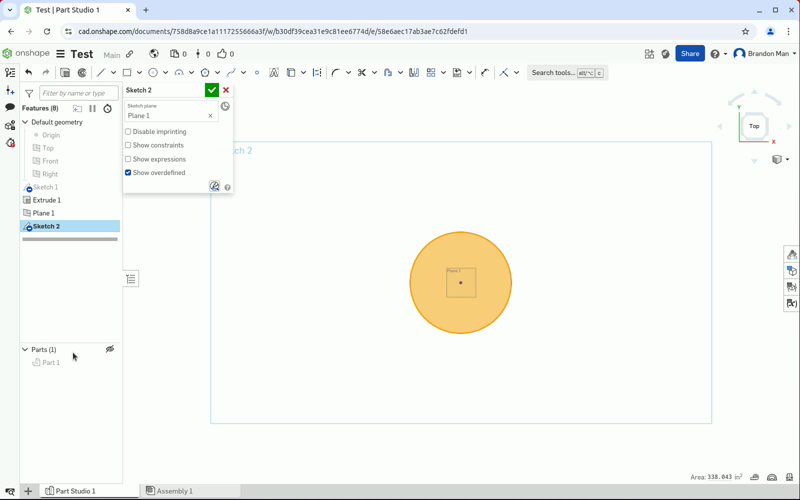
key(shift+e)
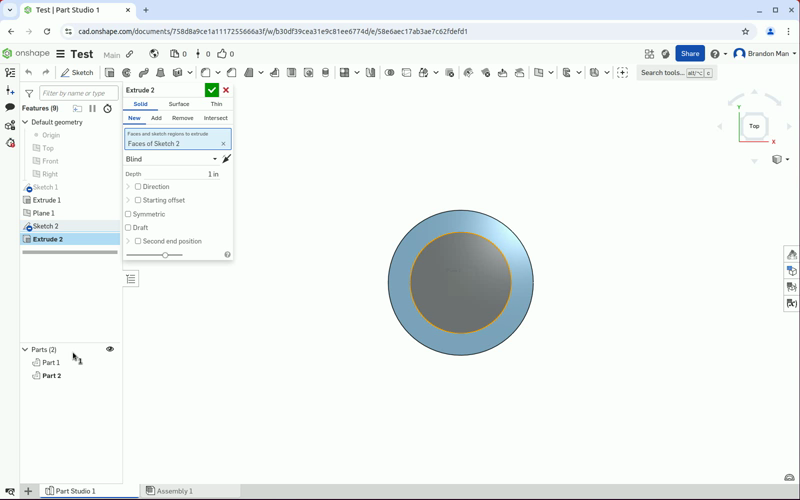
mouse_move(143, 106)
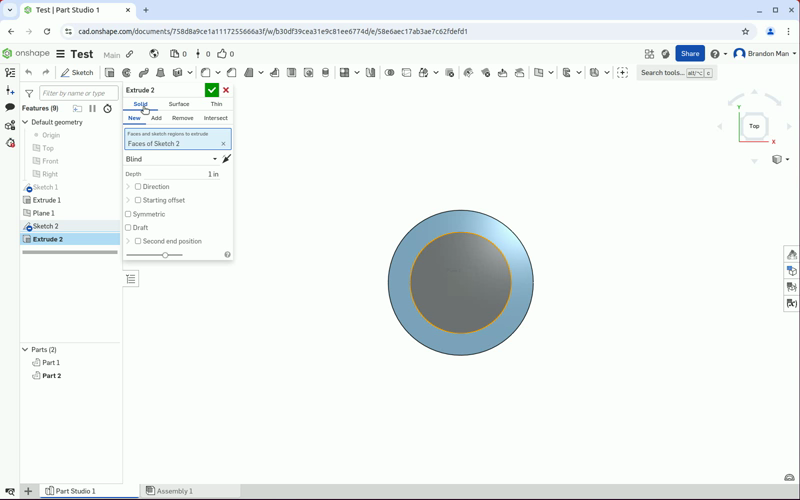
click(143, 106)
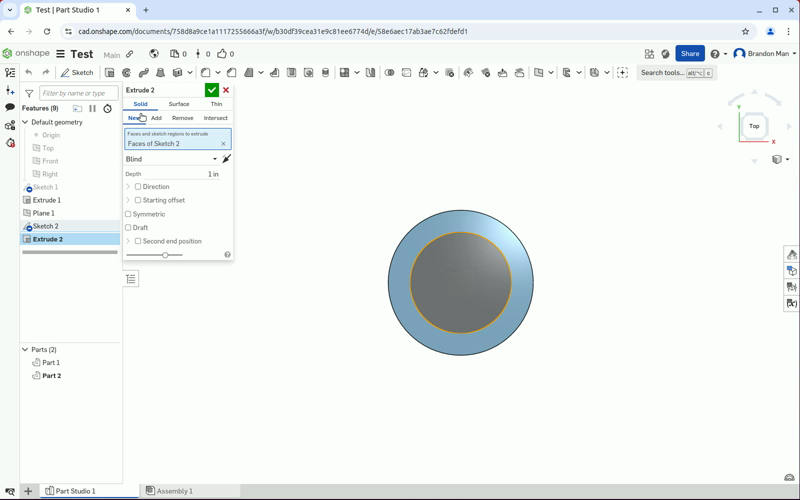
mouse_move(137, 120)
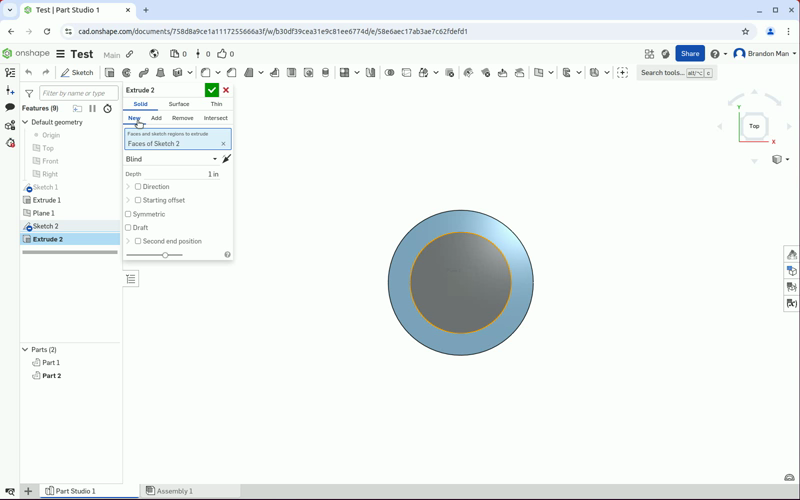
click(137, 120)
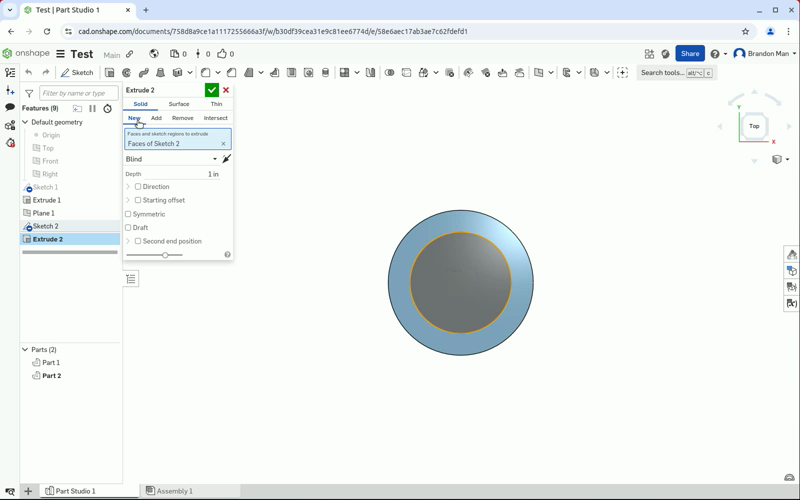
key(tab, 4)
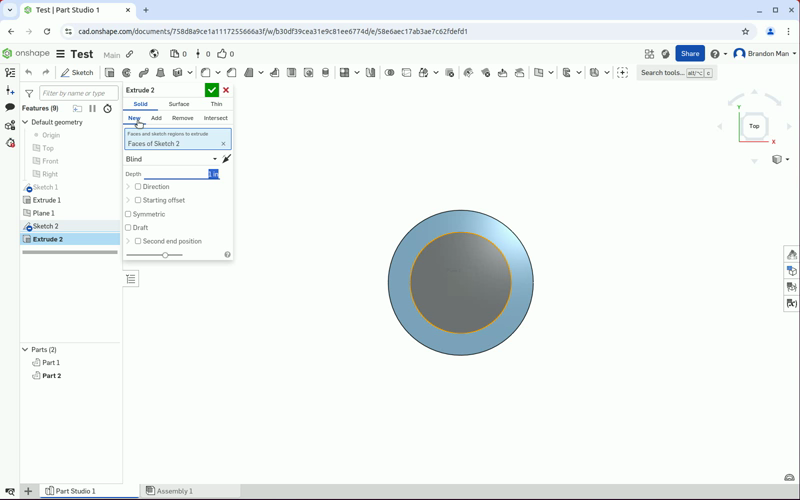
text(11.554)
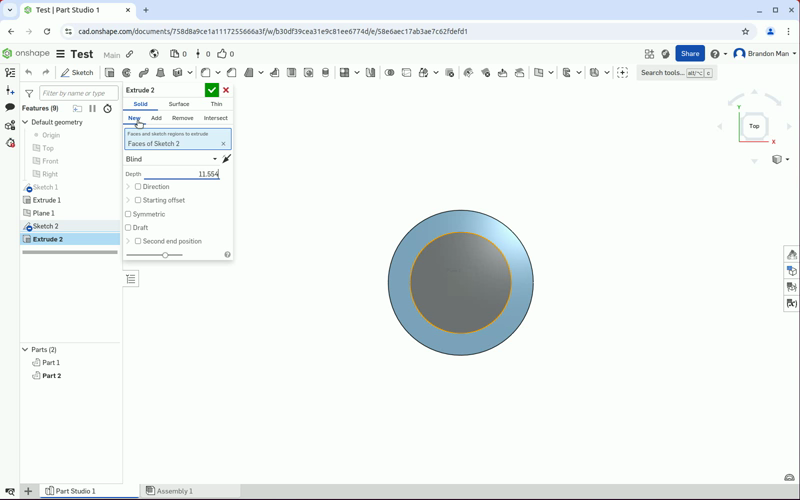
key(enter)
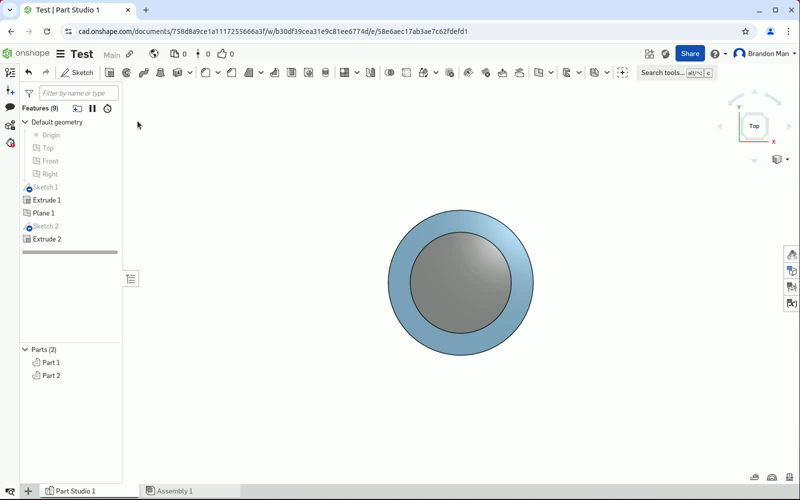
key(shift+h)
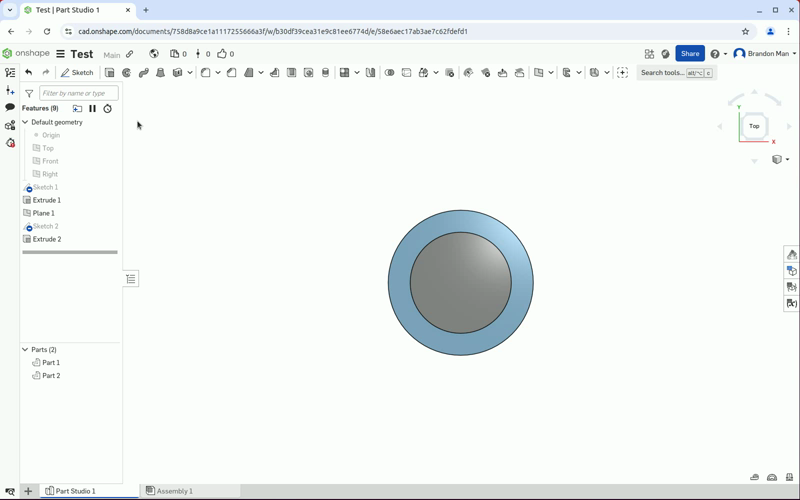
key(shift+h)
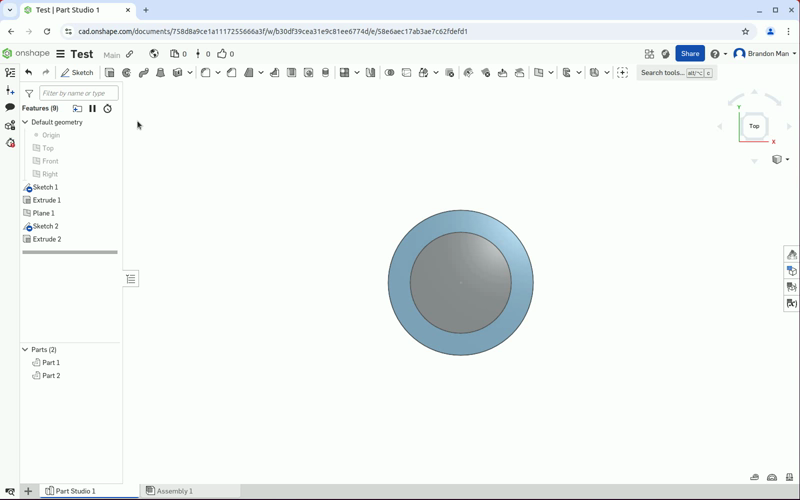
key(shift+7)
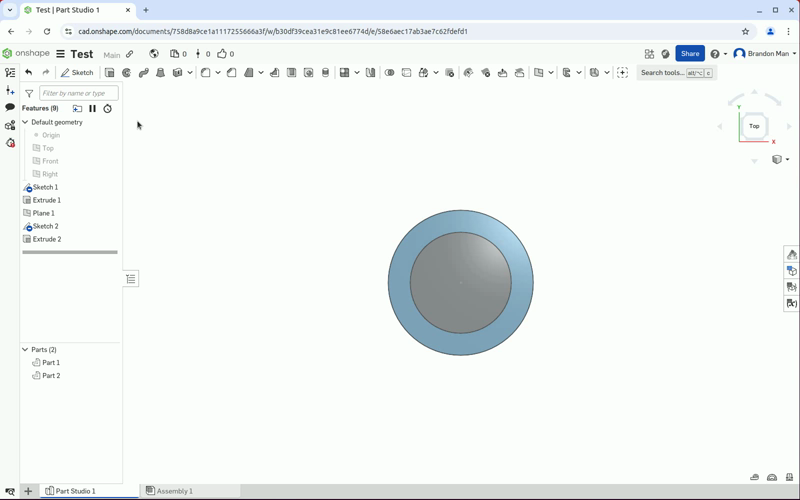
key(up, 3)
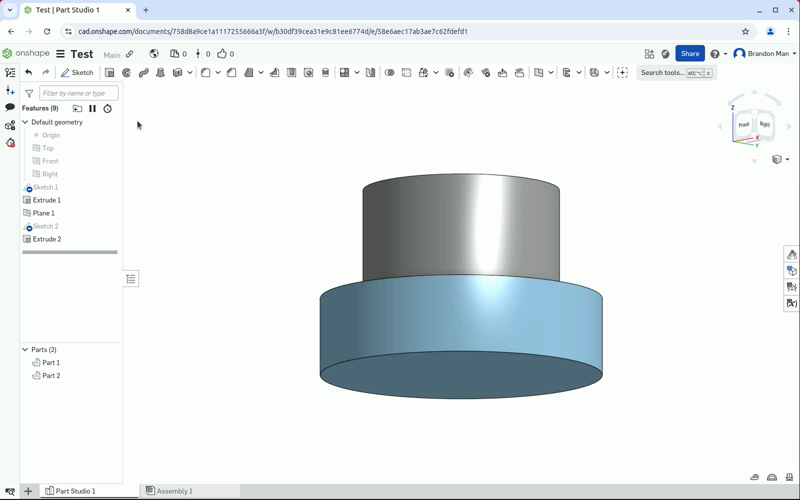
key(left, 3)
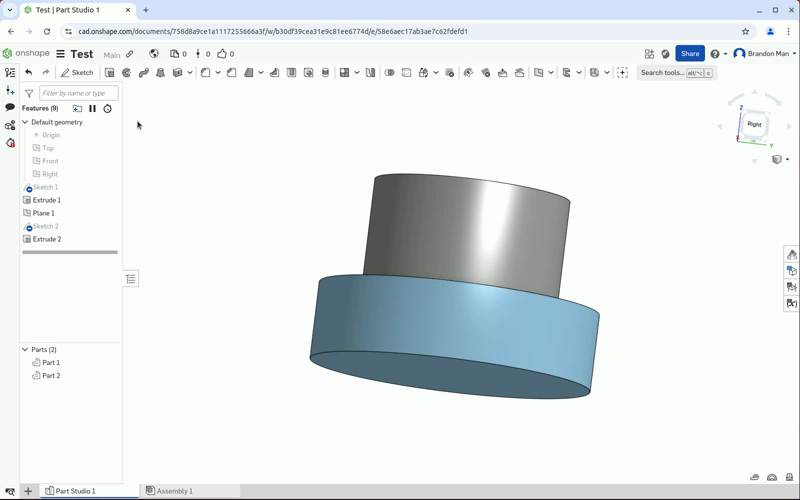
key(right, 3)
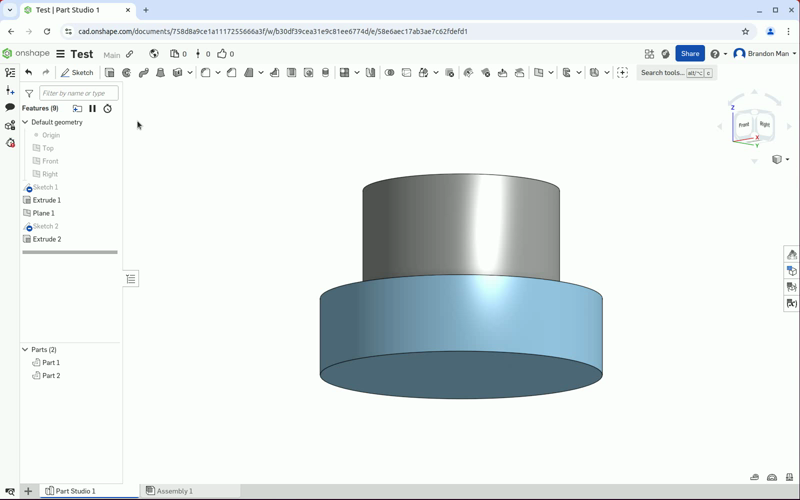
key(down, 3)
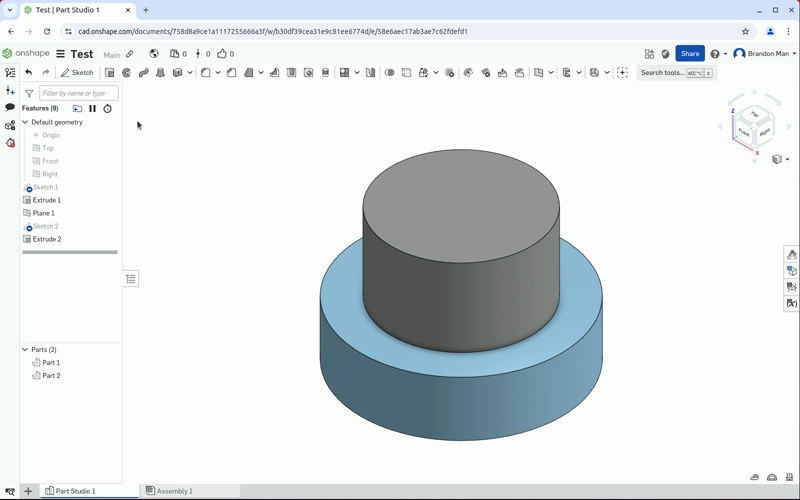
mouse_move(73, 189)
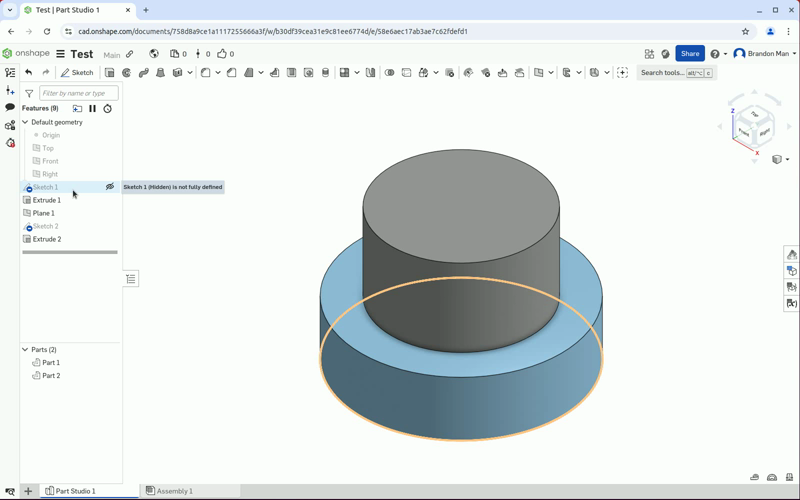
click(73, 189)